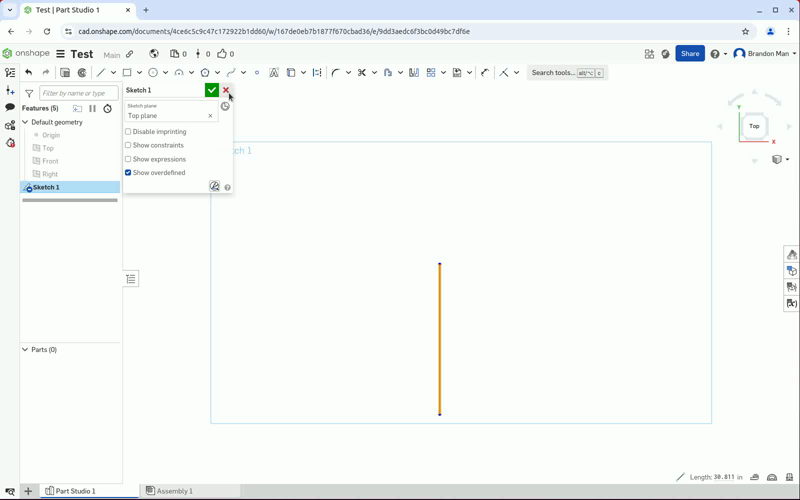
key(shift+h)
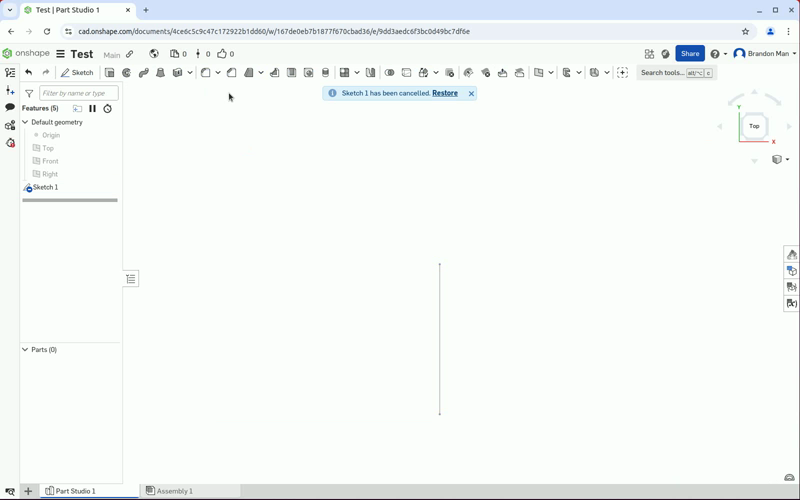
key(shift+s)
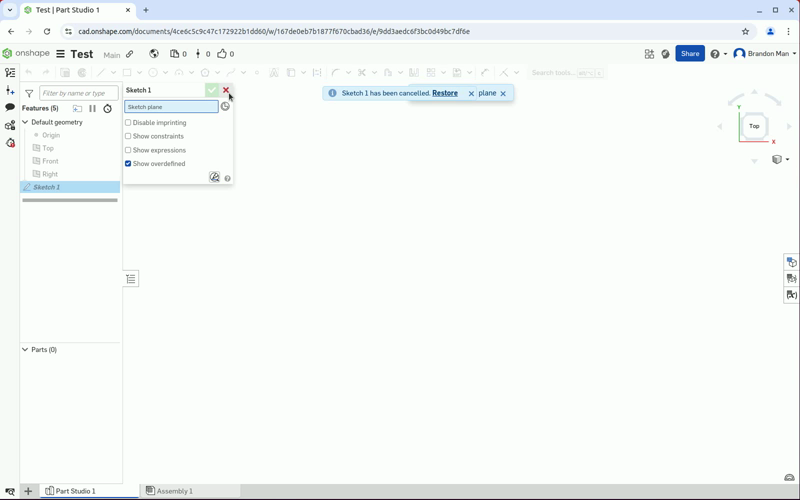
mouse_move(73, 150)
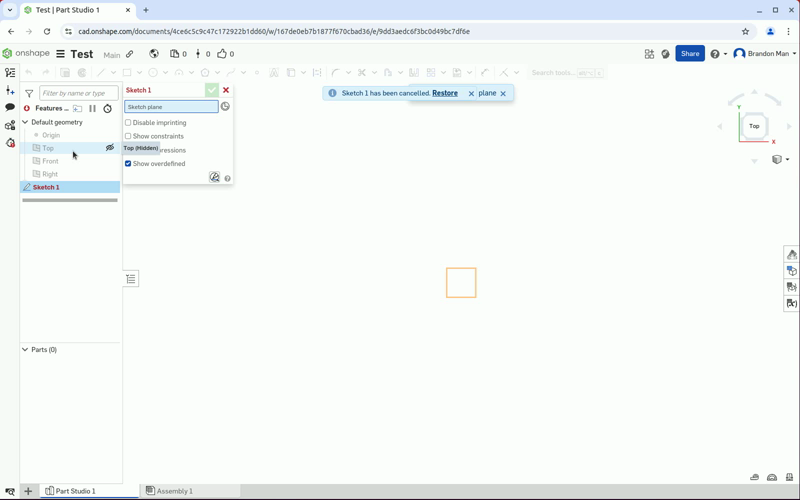
click(73, 150)
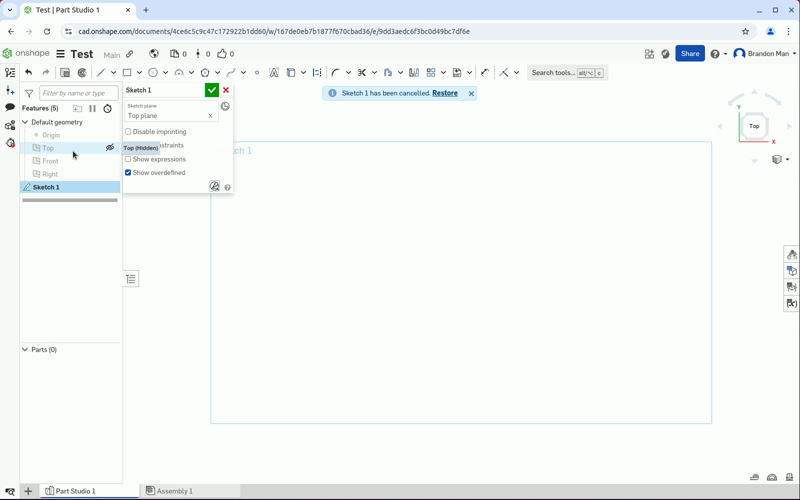
mouse_move(73, 352)
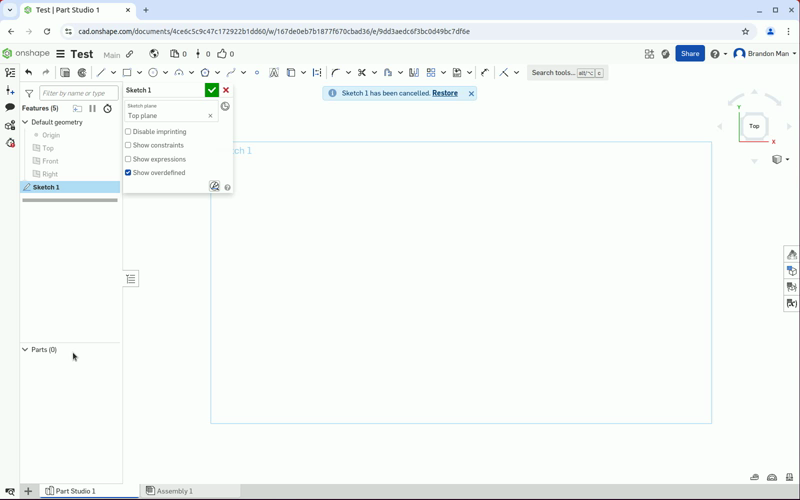
key(y)
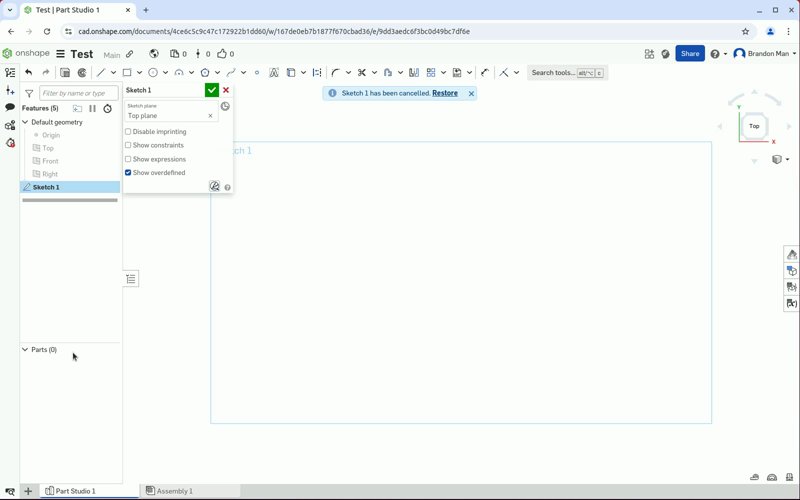
key(c)
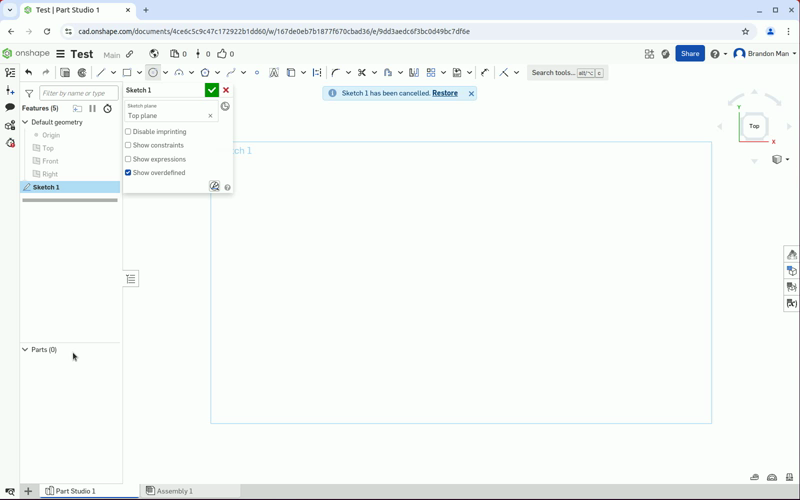
key_down(shift)
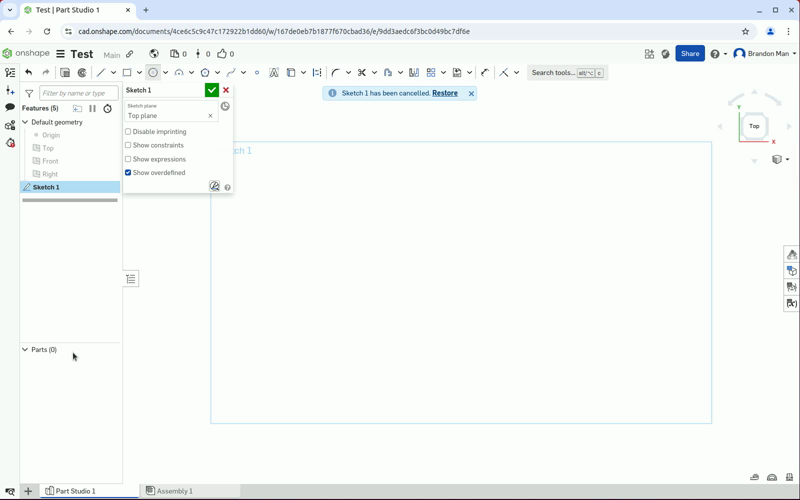
mouse_move(461, 282)
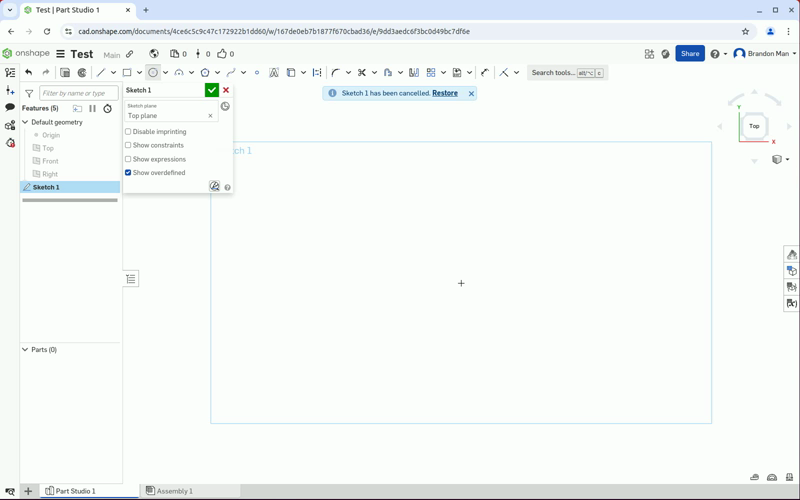
click(461, 282)
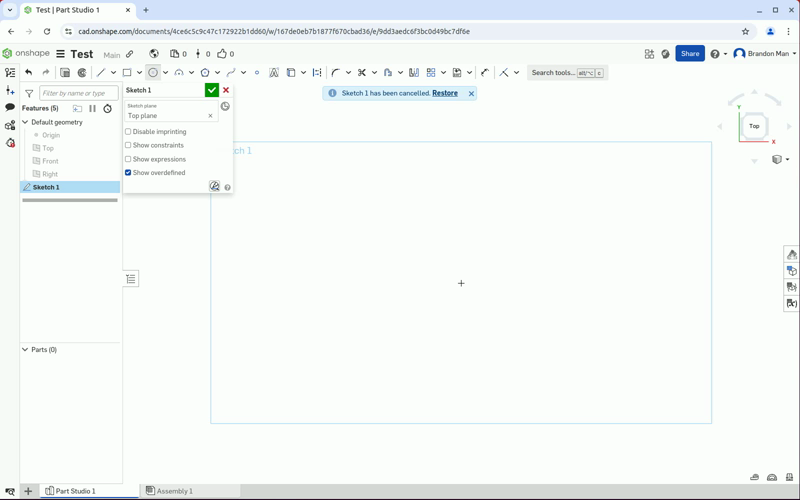
key_up(shift)
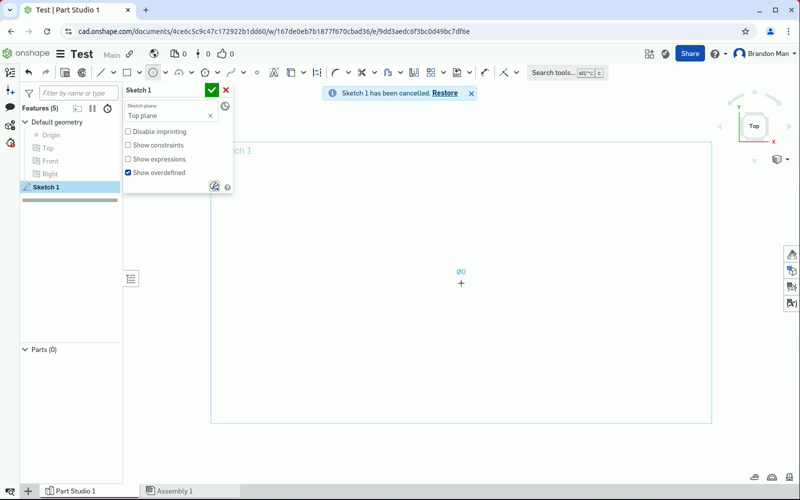
mouse_move(555, 282)
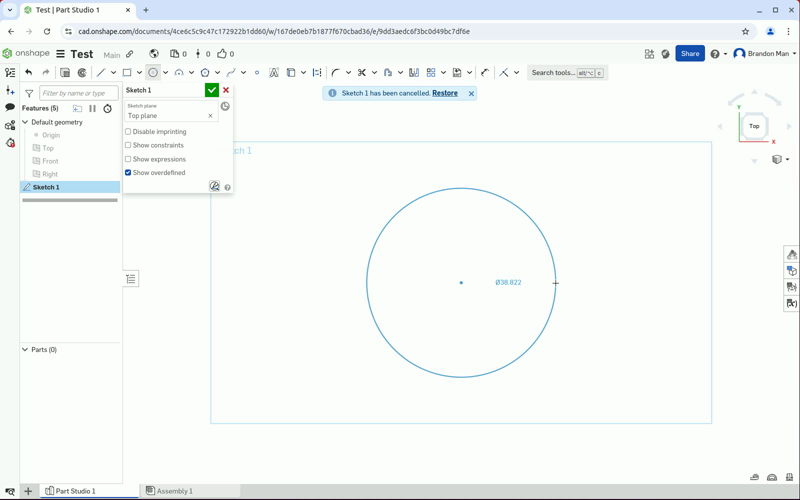
click(555, 282)
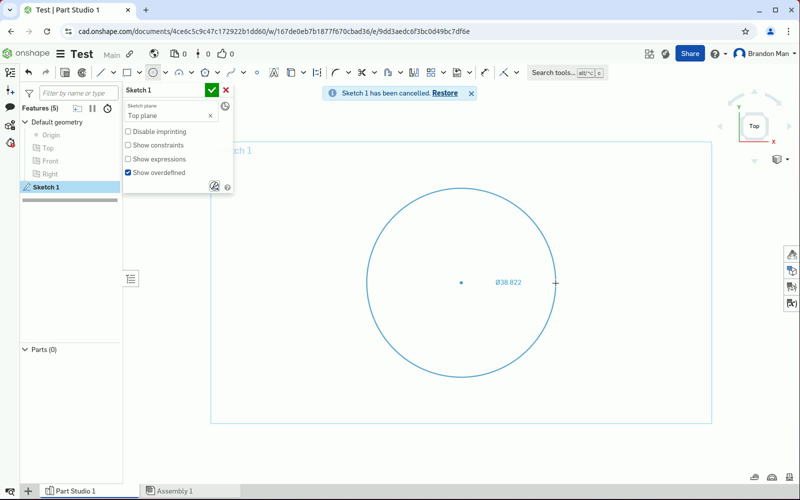
key(esc)
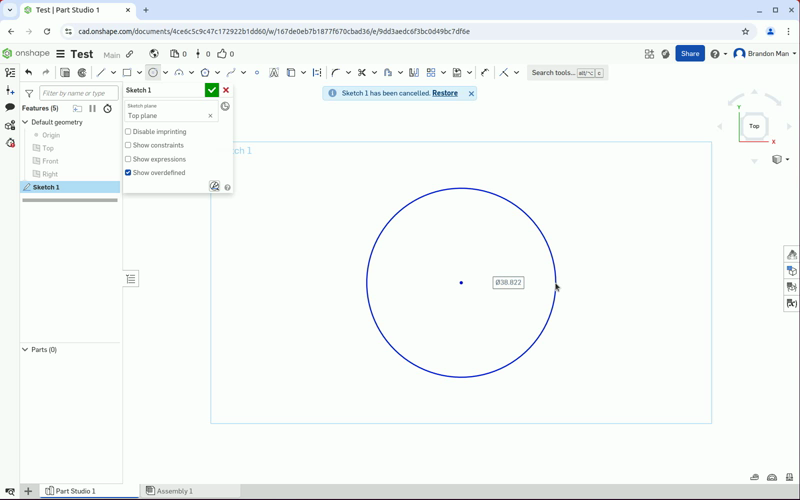
key(c)
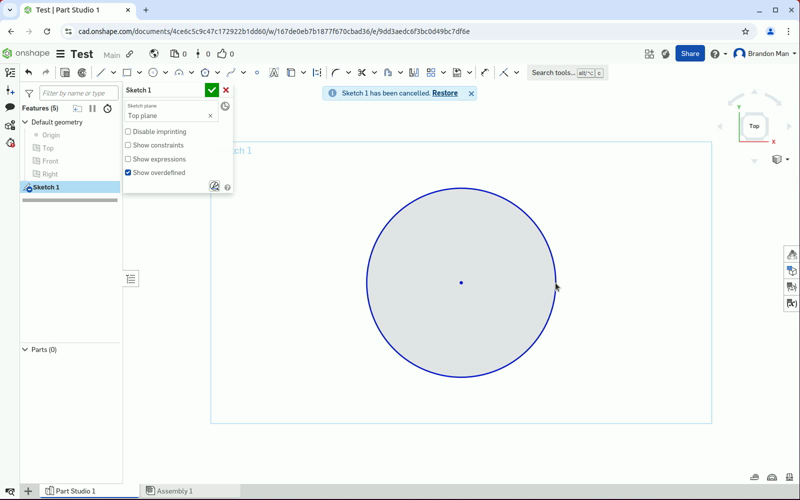
key_down(shift)
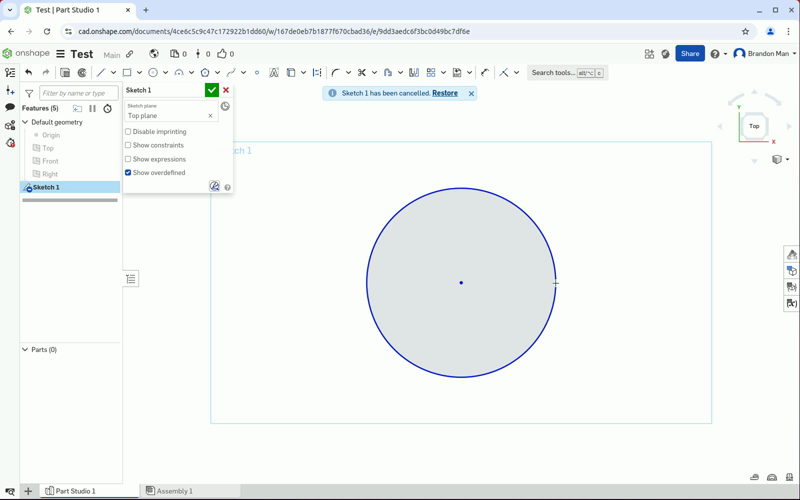
mouse_move(461, 282)
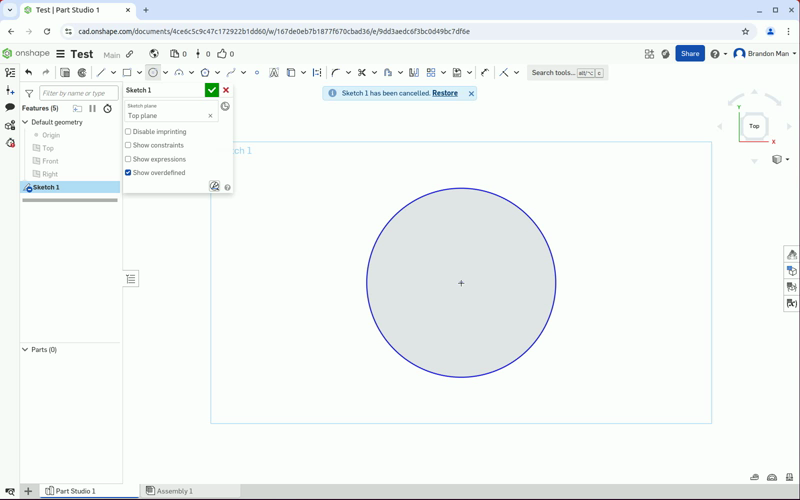
click(461, 282)
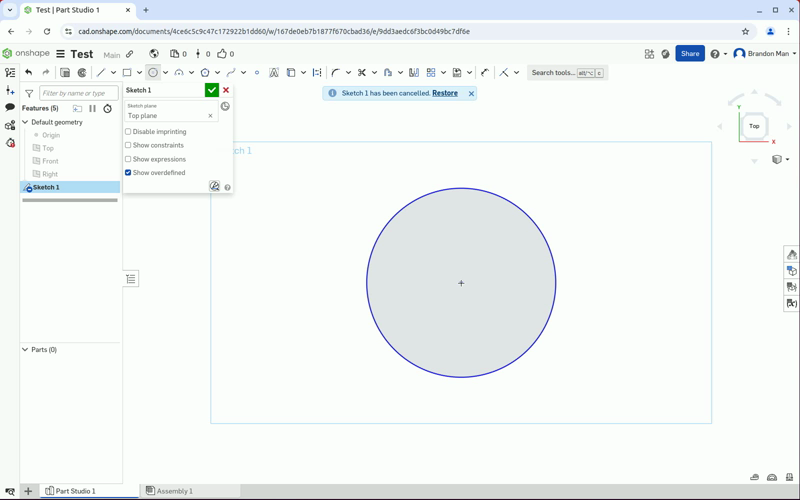
key_up(shift)
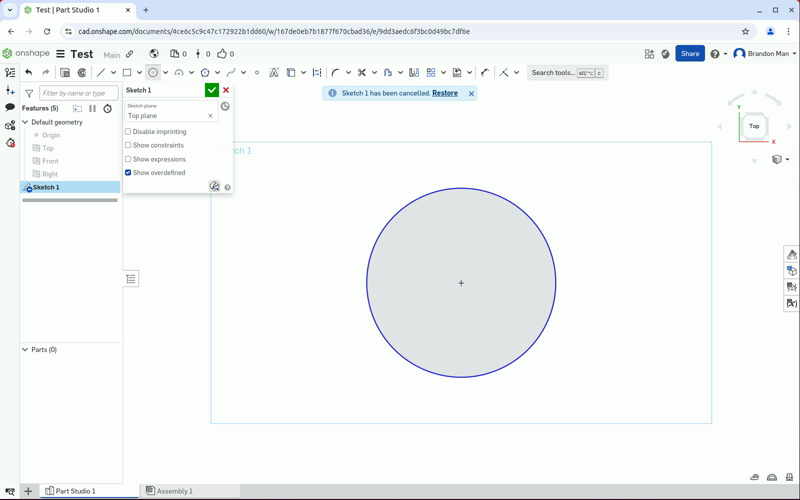
mouse_move(508, 282)
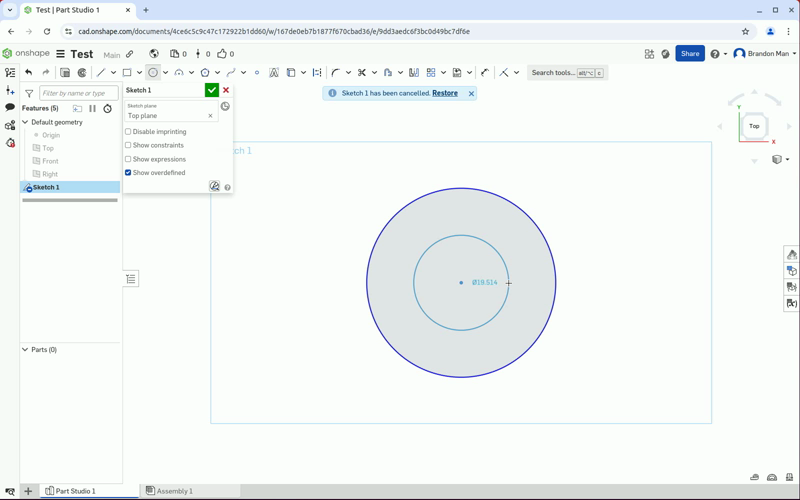
click(508, 282)
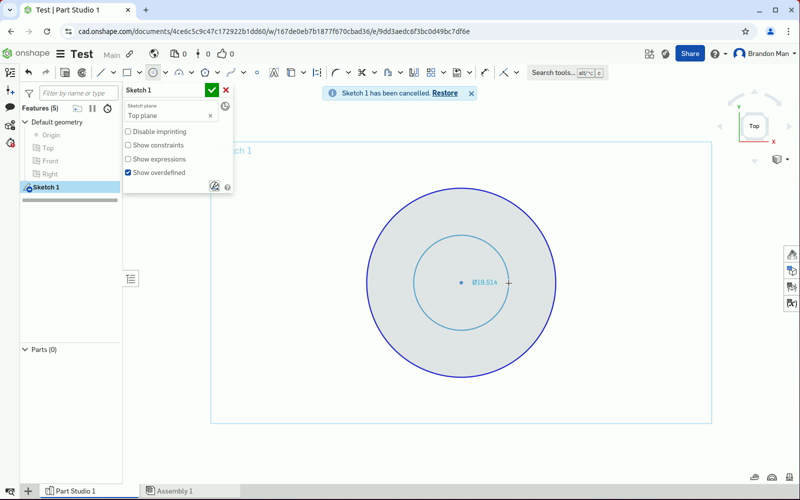
key(esc)
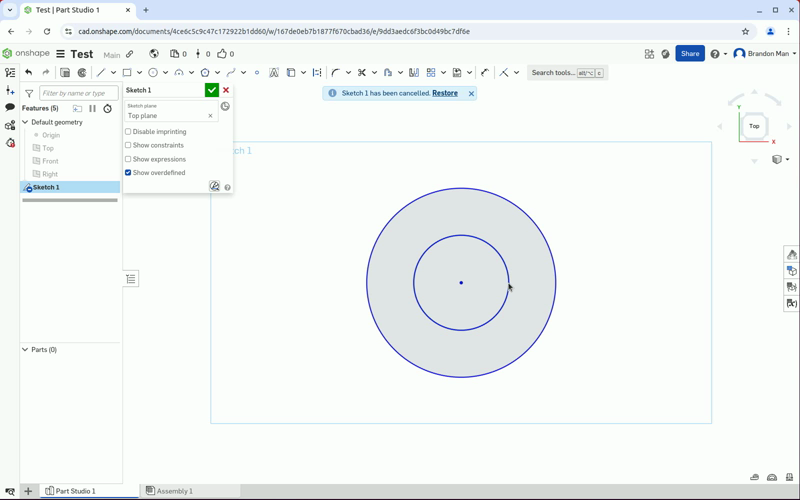
mouse_move(403, 303)
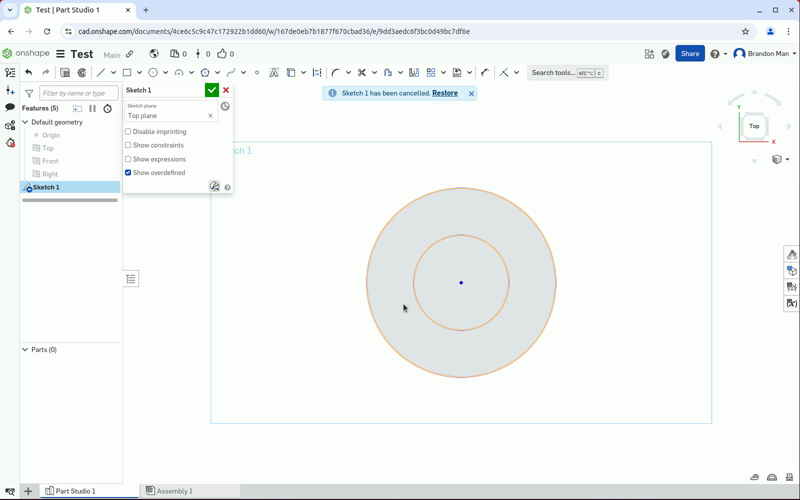
click(403, 303)
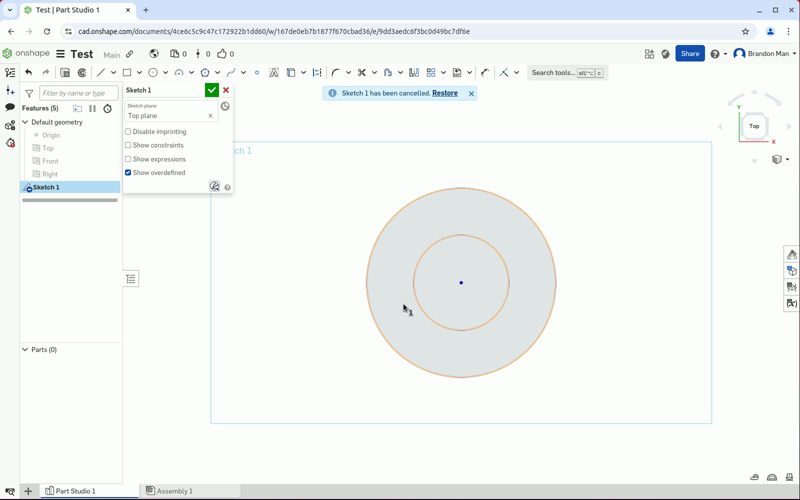
mouse_move(73, 352)
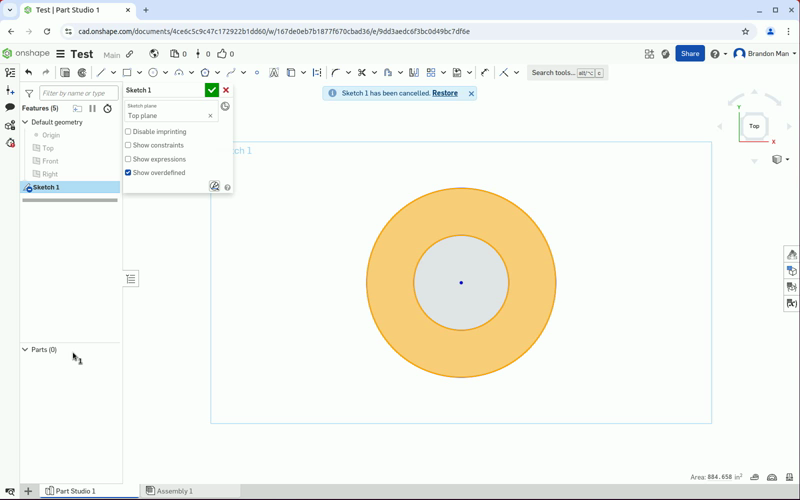
key(shift+y)
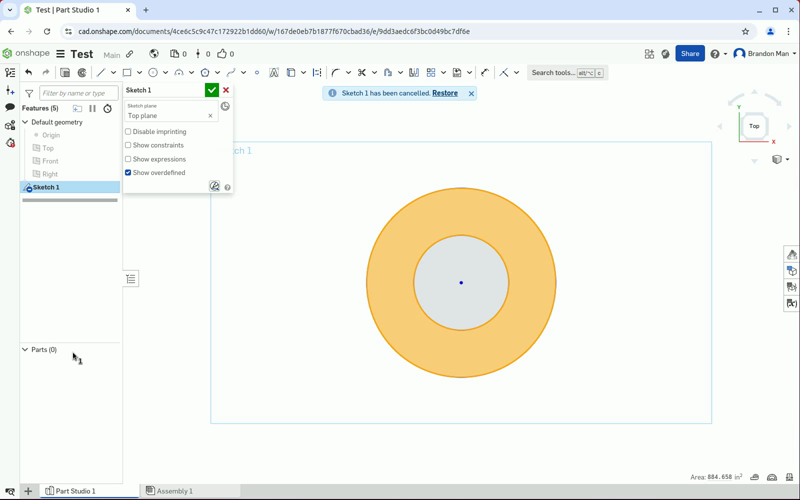
key(shift+e)
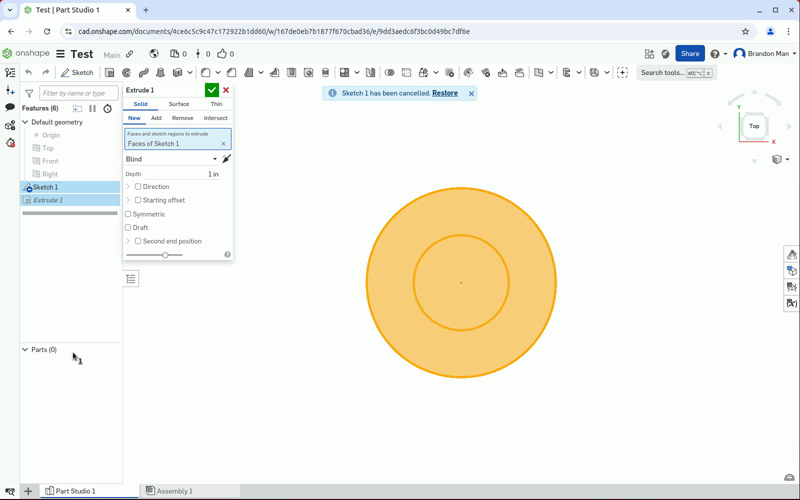
mouse_move(143, 106)
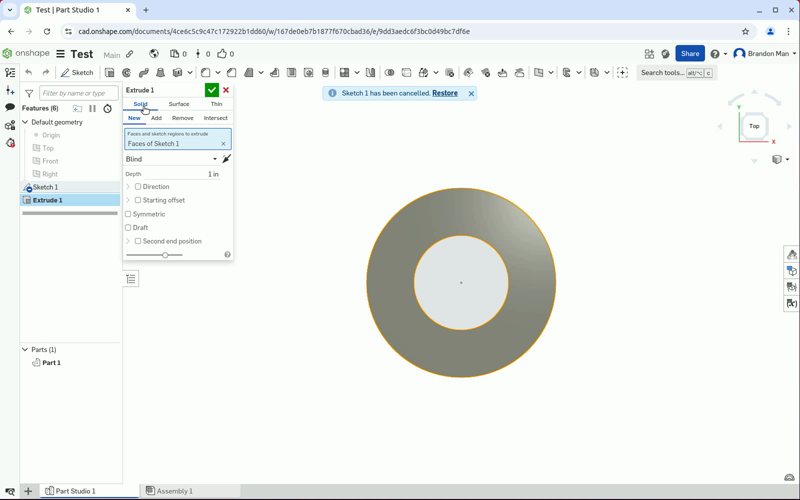
click(143, 106)
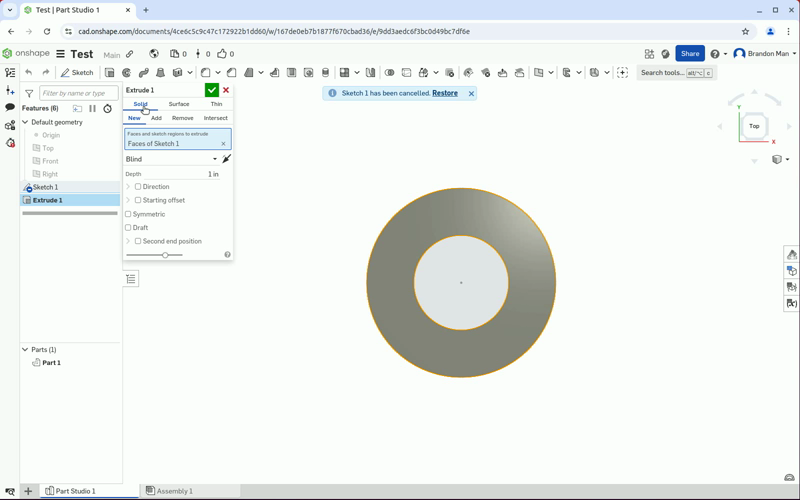
mouse_move(137, 120)
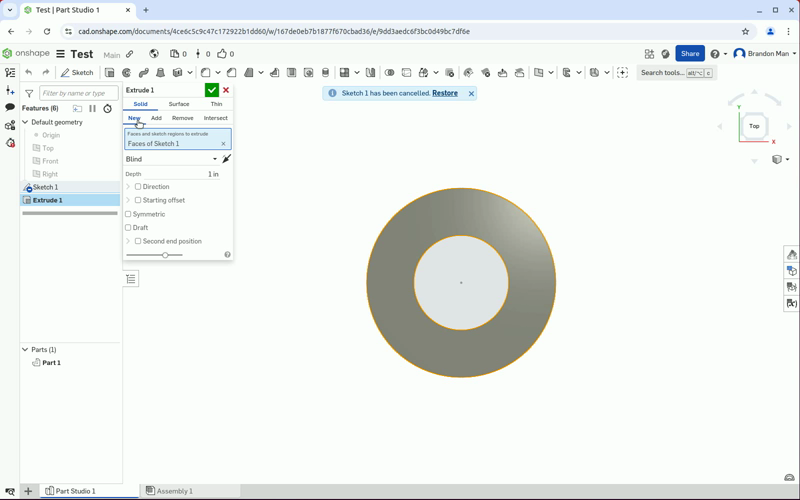
click(137, 120)
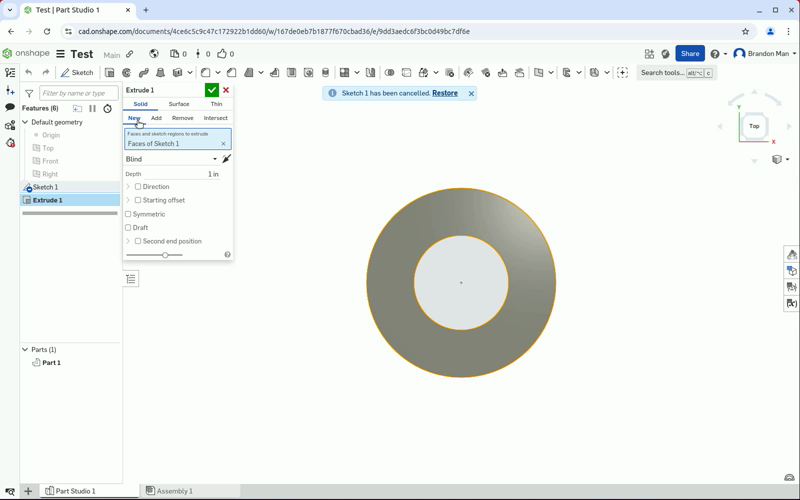
key(tab, 4)
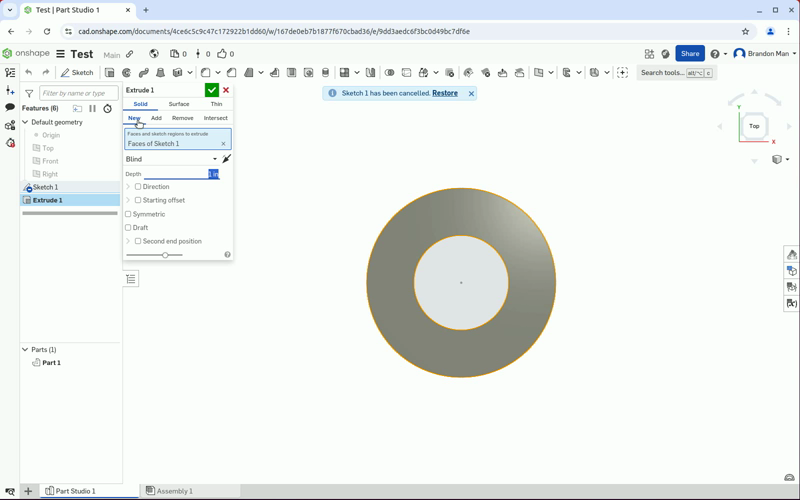
text(3.129)
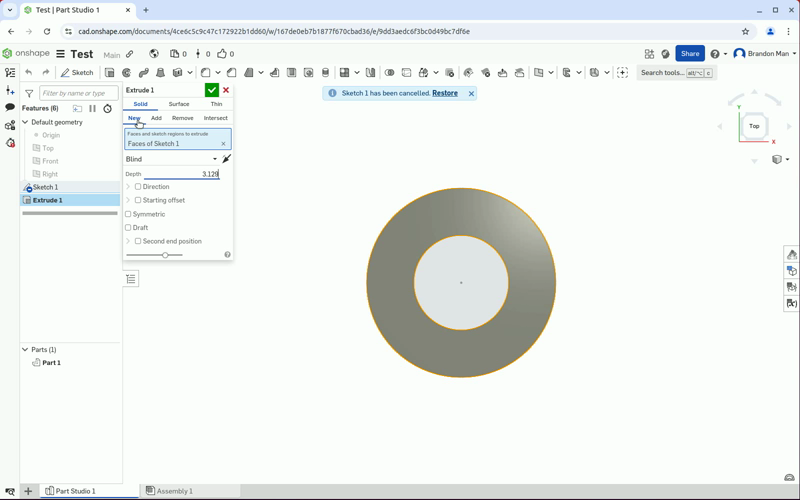
key(enter)
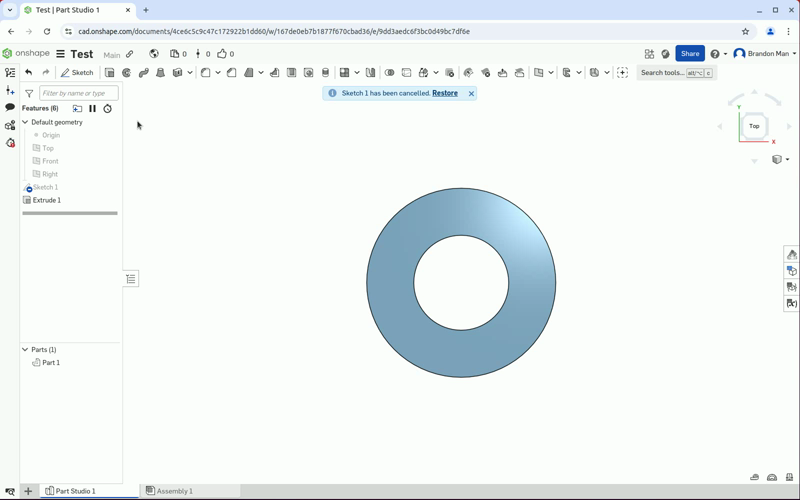
key(shift+h)
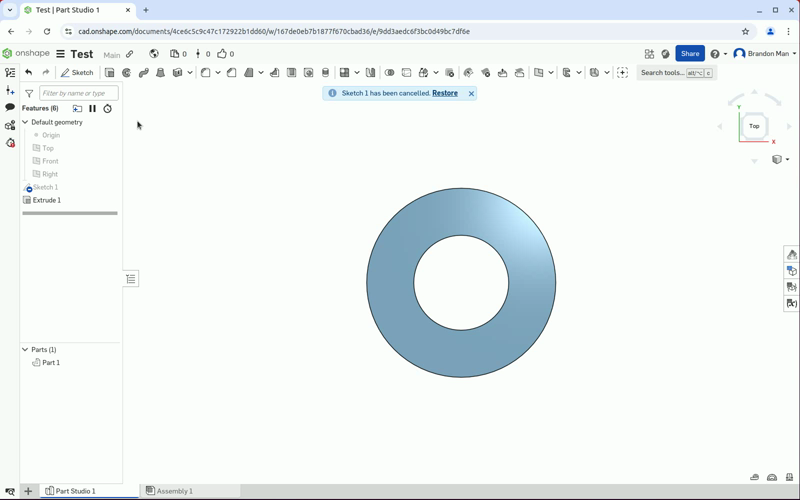
key(shift+h)
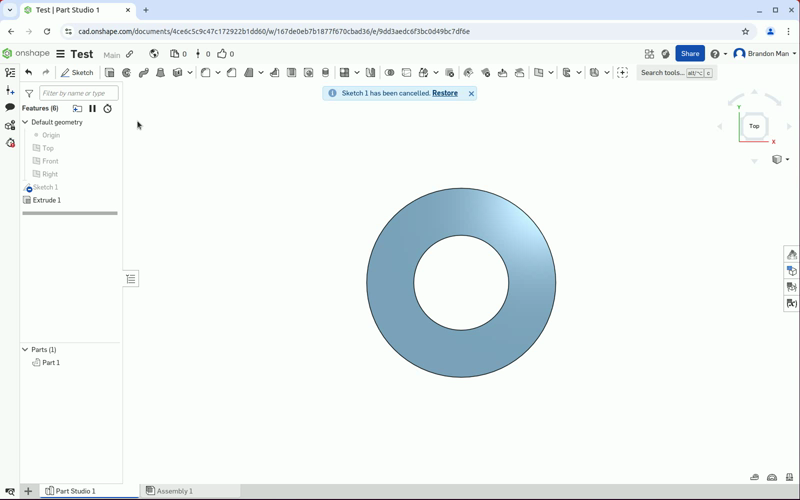
mouse_move(73, 189)
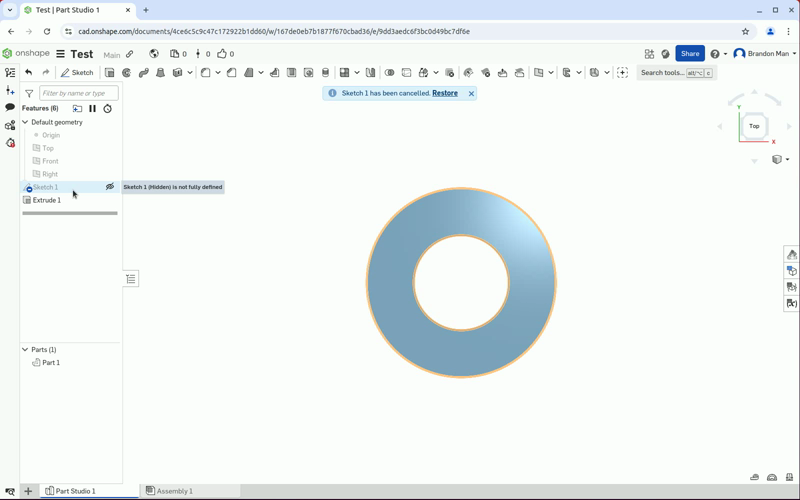
click(73, 189)
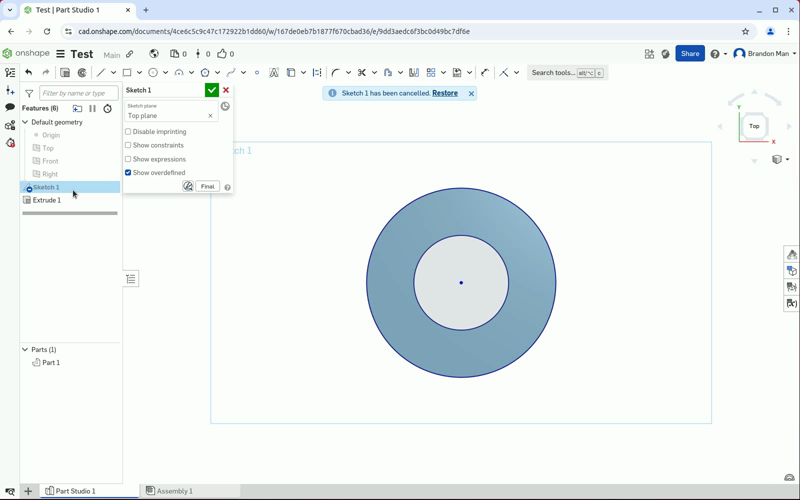
mouse_move(229, 92)
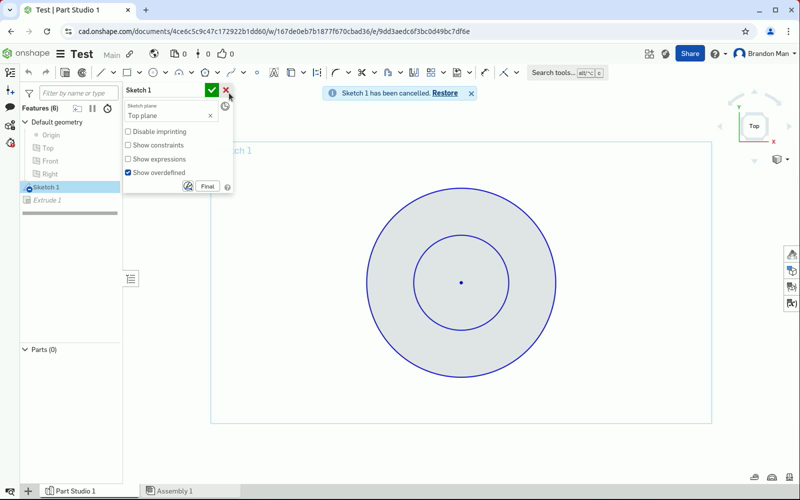
click(229, 92)
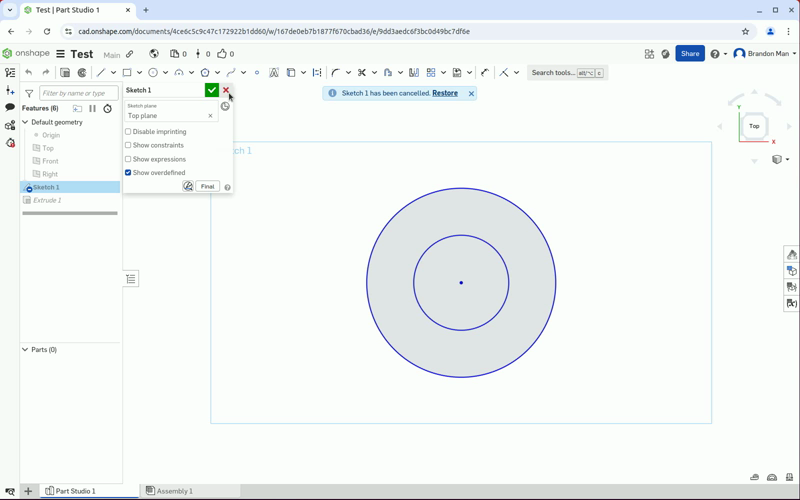
key(shift+s)
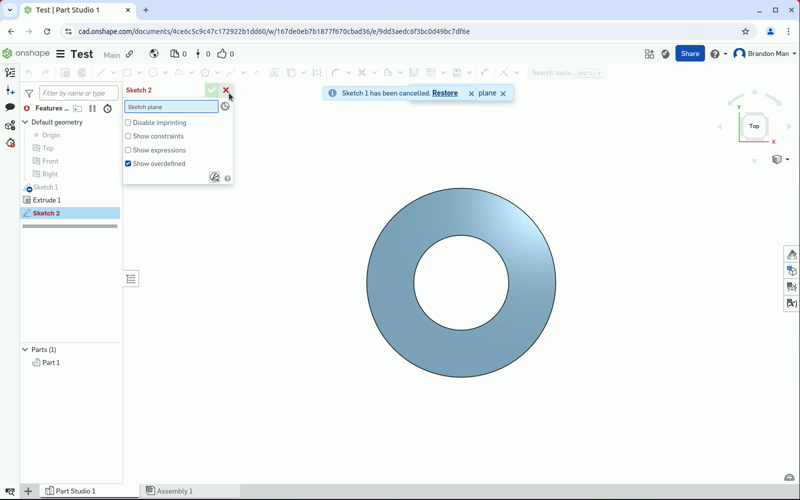
mouse_move(73, 150)
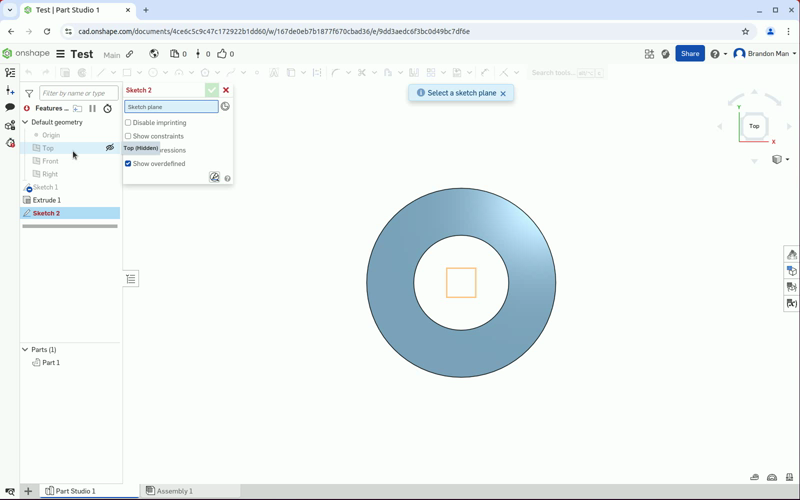
click(73, 150)
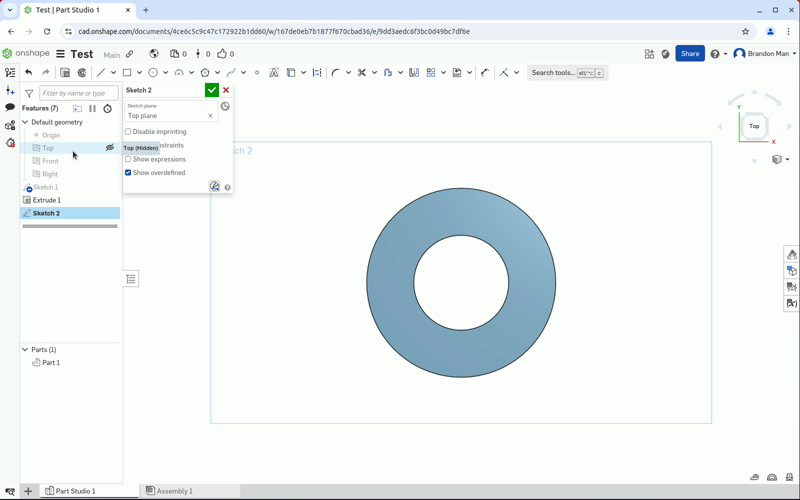
mouse_move(73, 352)
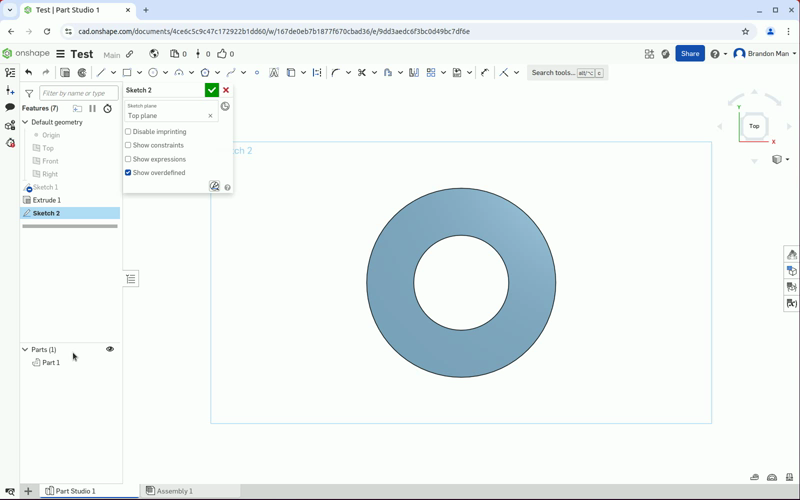
key(y)
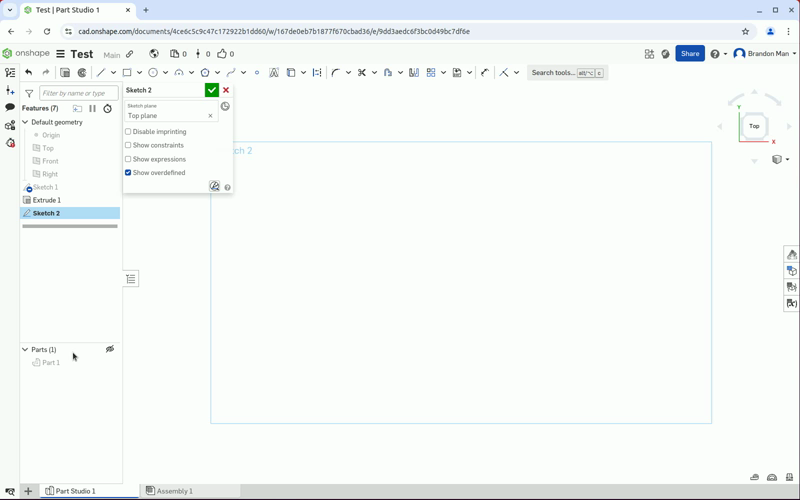
key(c)
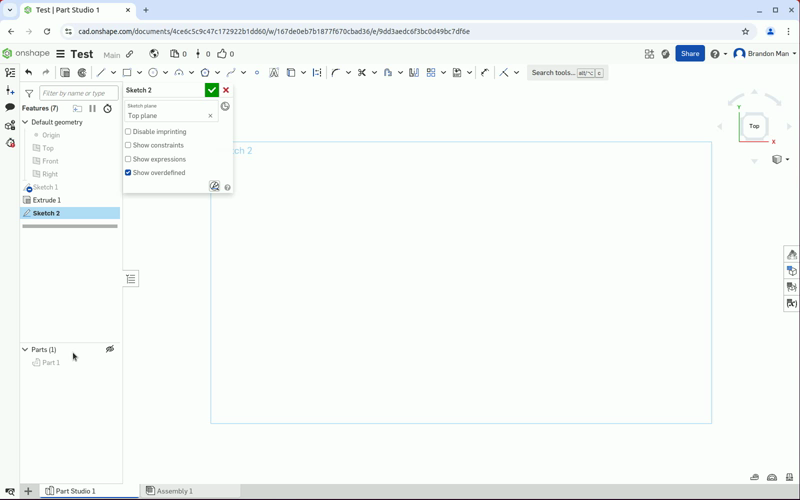
key_down(shift)
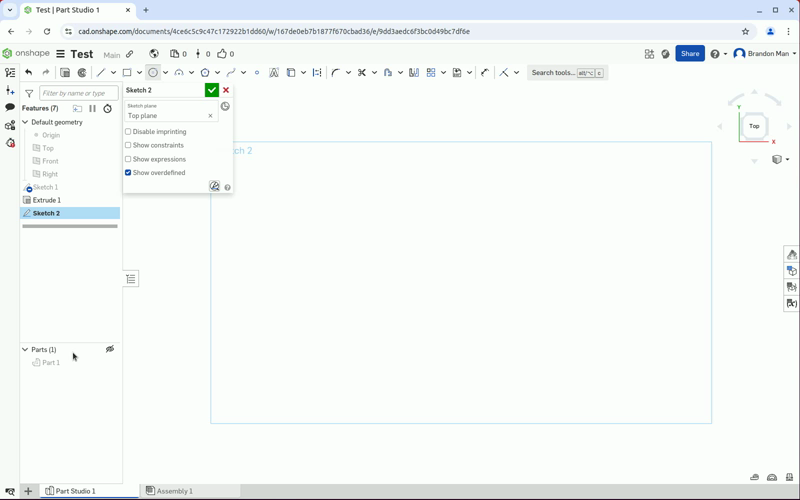
mouse_move(461, 282)
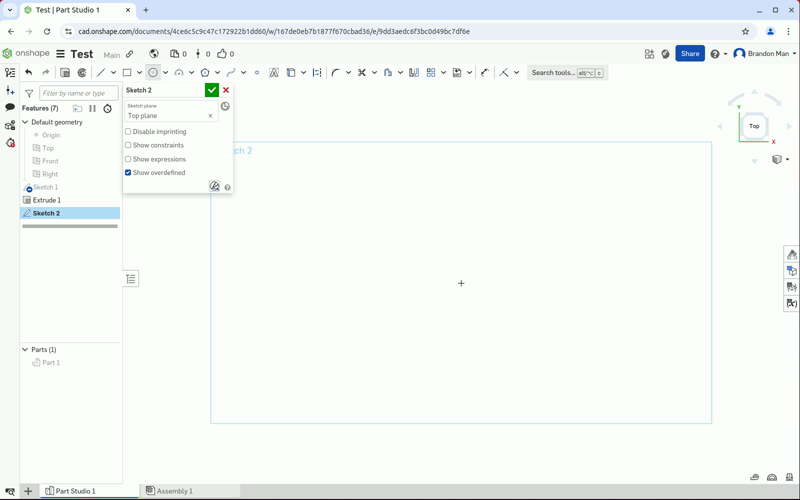
click(461, 282)
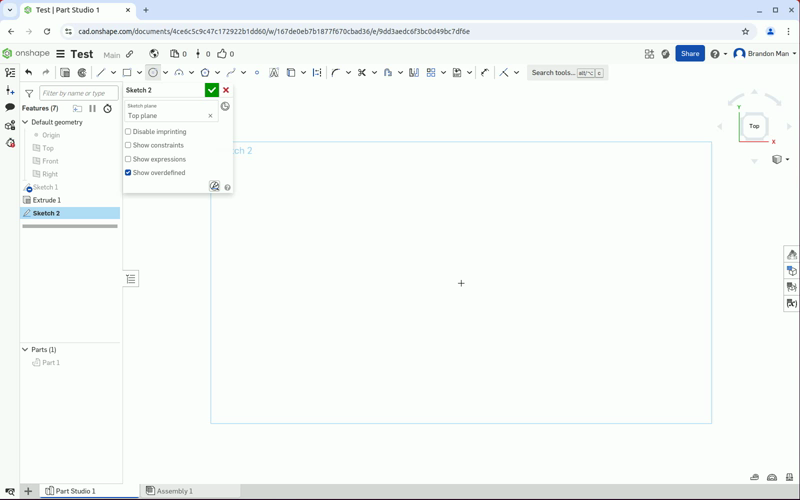
key_up(shift)
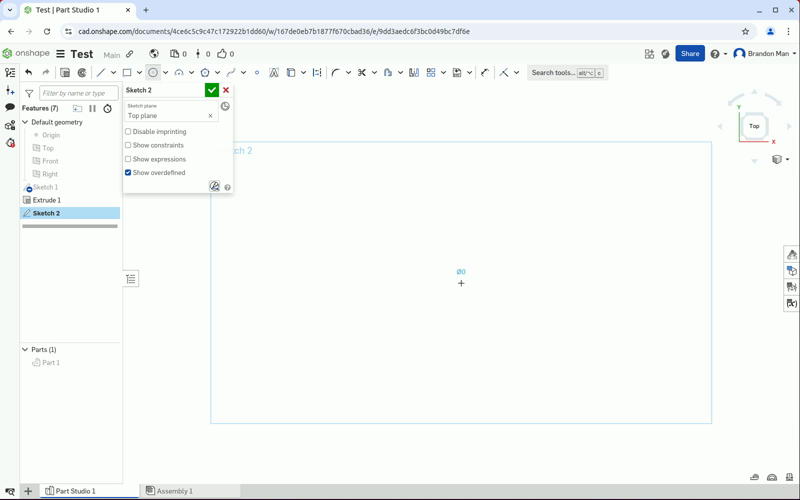
mouse_move(510, 282)
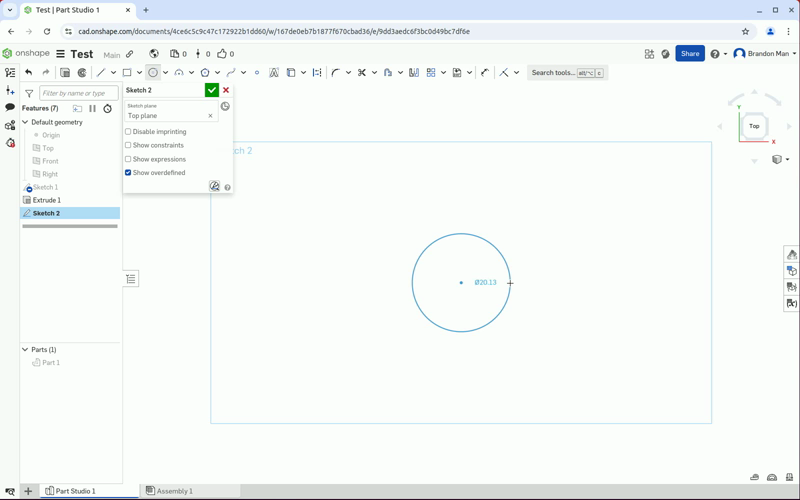
click(510, 282)
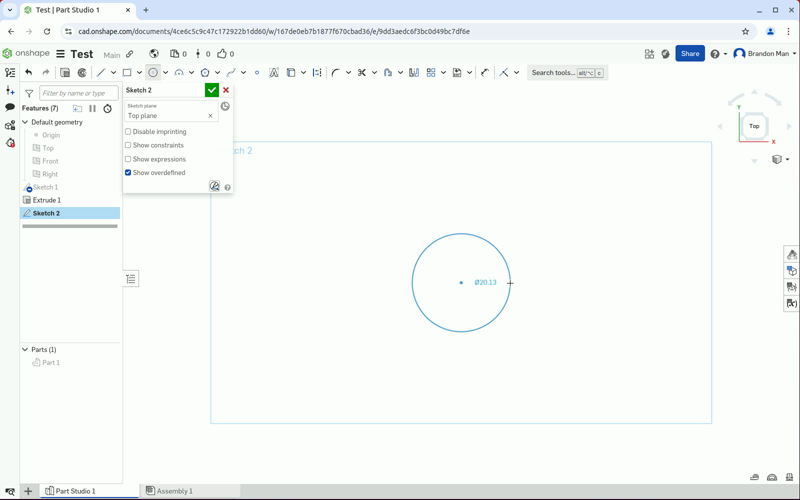
key(esc)
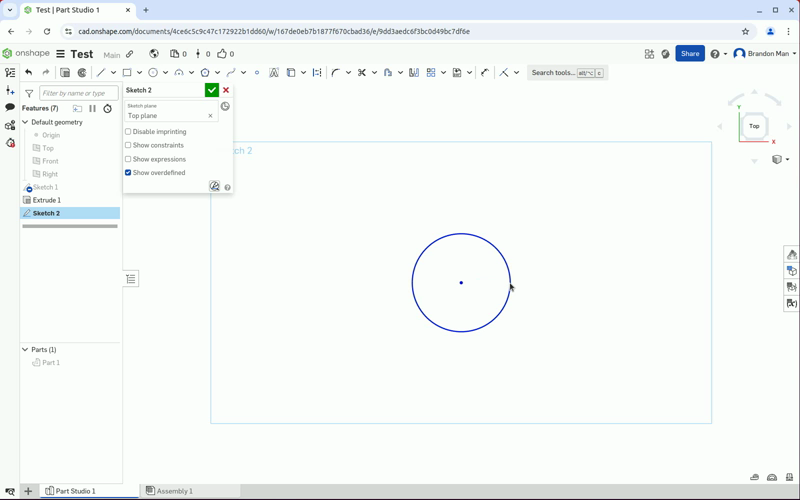
key(c)
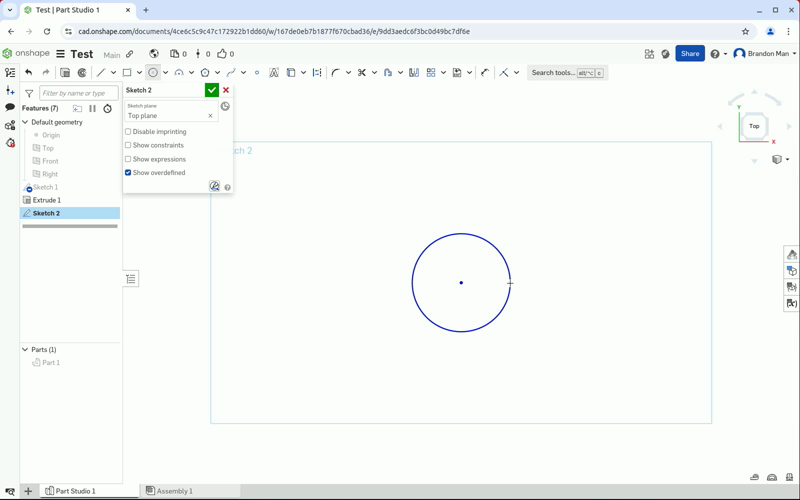
key_down(shift)
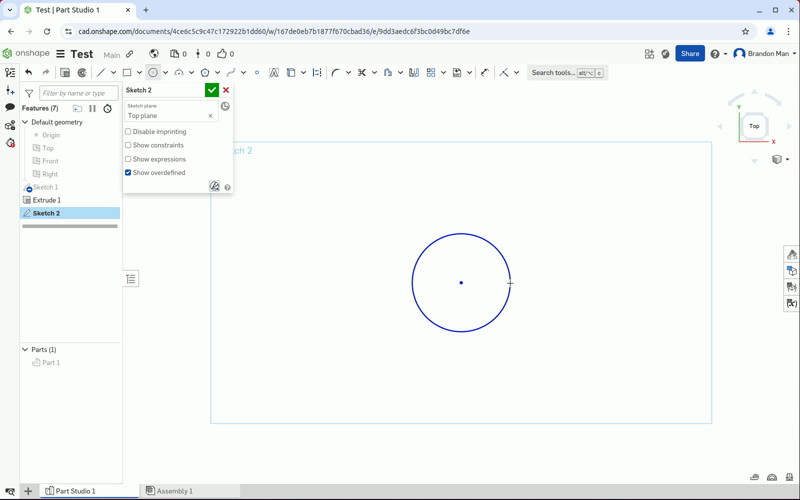
mouse_move(461, 282)
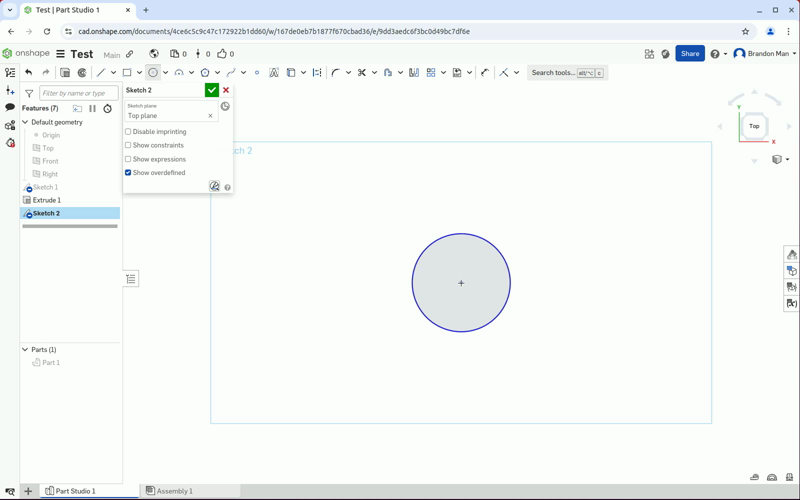
click(461, 282)
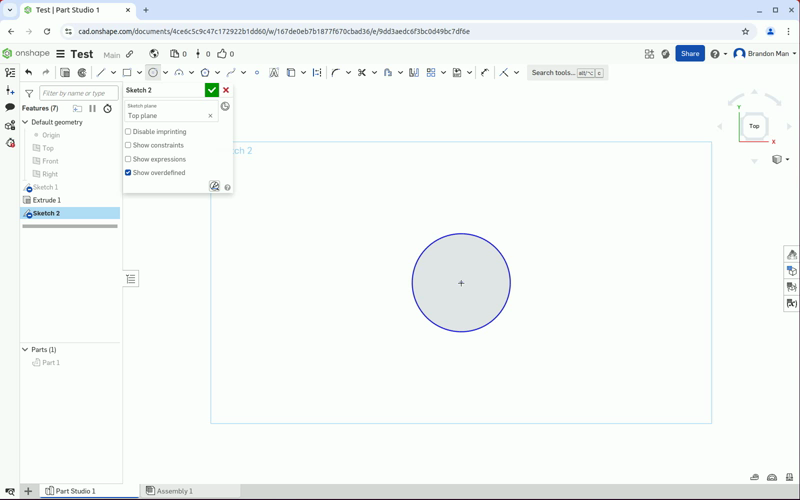
key_up(shift)
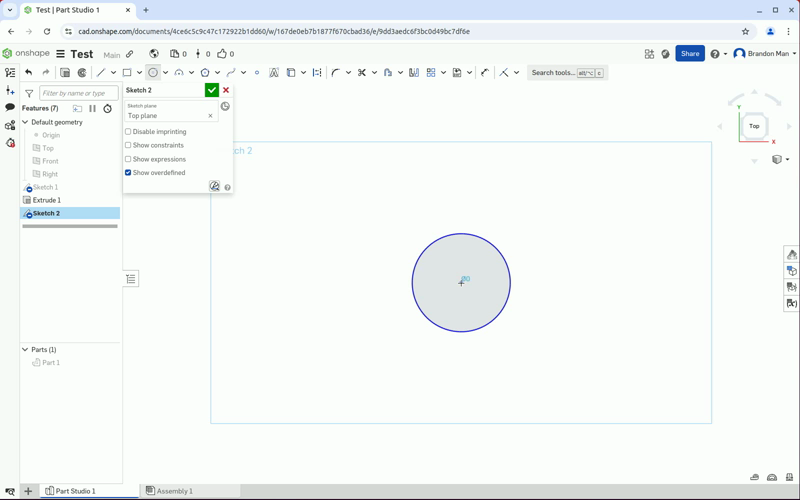
mouse_move(469, 282)
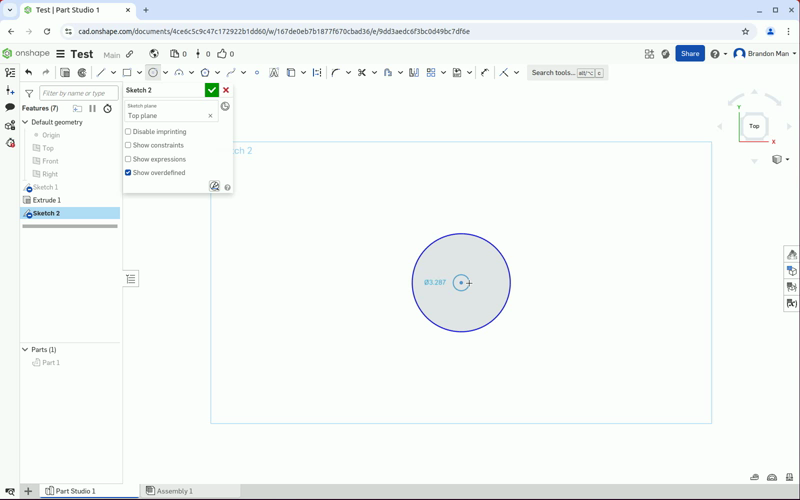
click(469, 282)
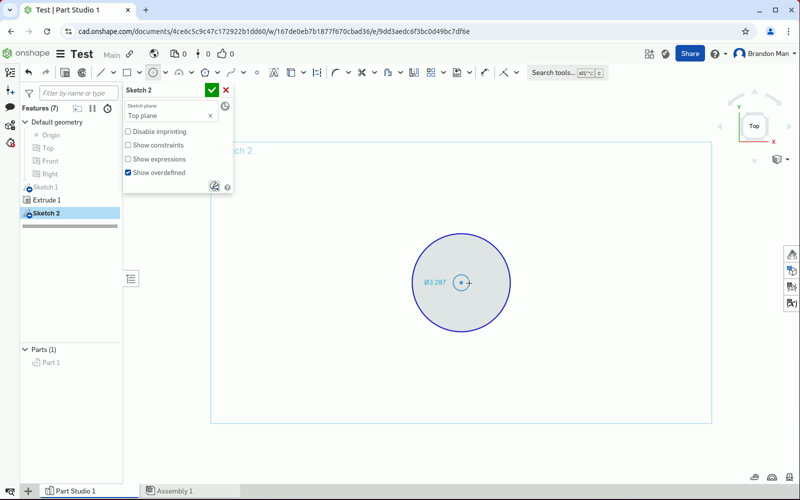
key(esc)
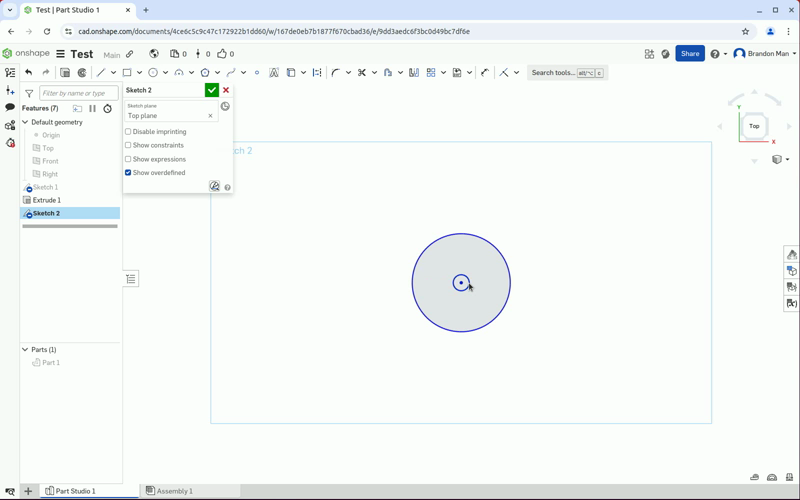
mouse_move(437, 285)
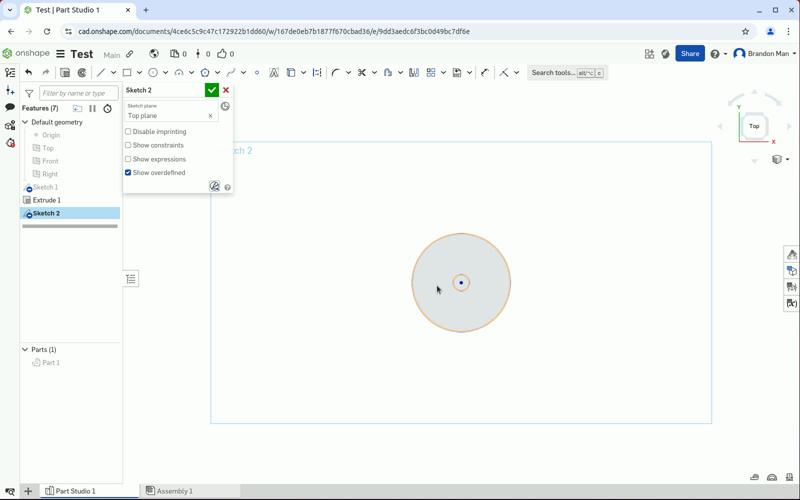
click(437, 285)
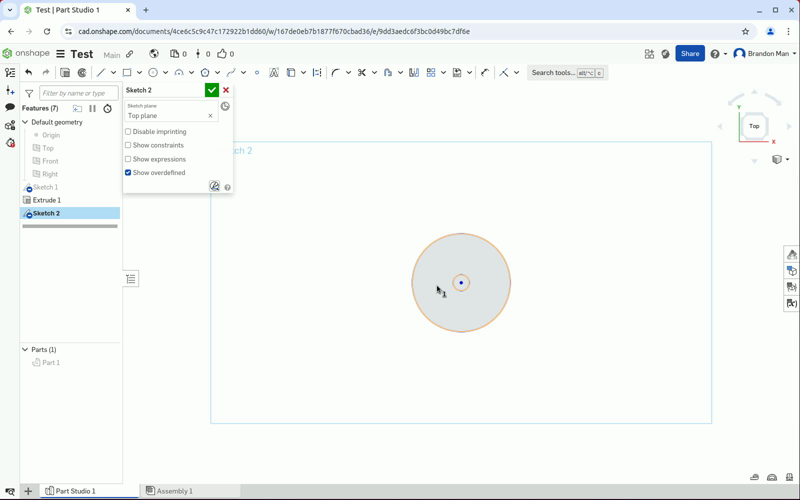
mouse_move(73, 352)
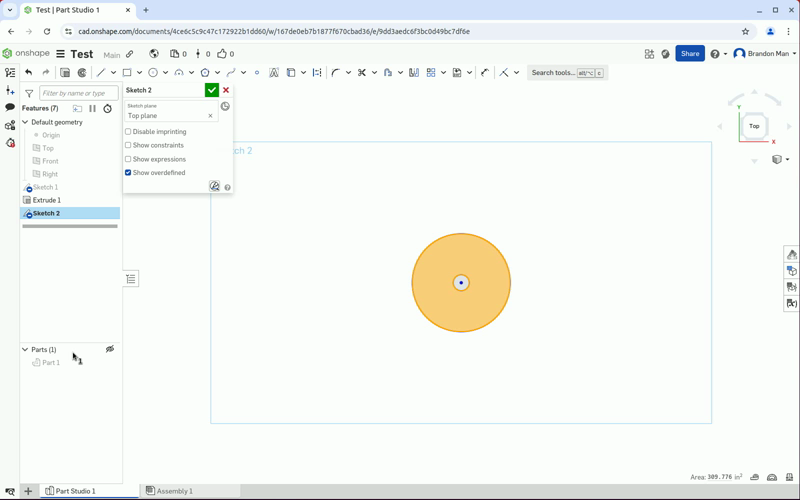
key(shift+y)
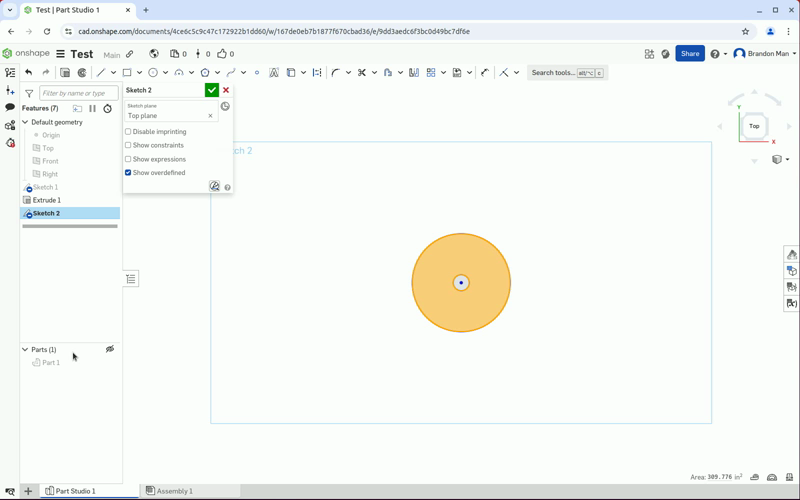
key(shift+e)
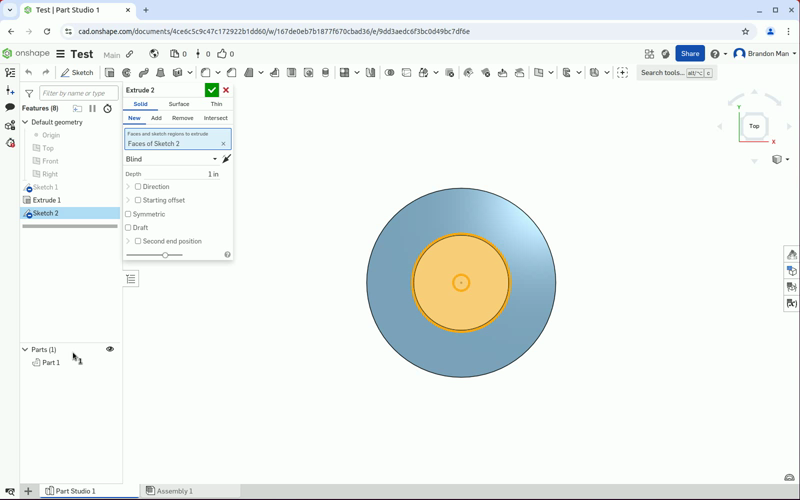
mouse_move(143, 106)
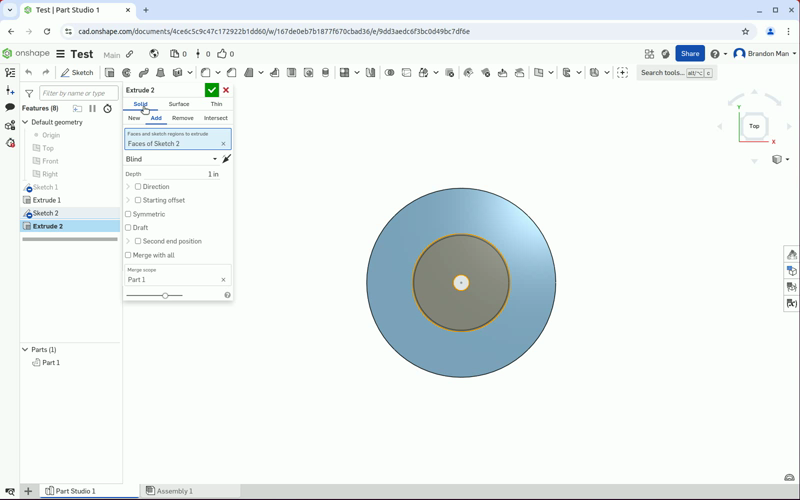
click(143, 106)
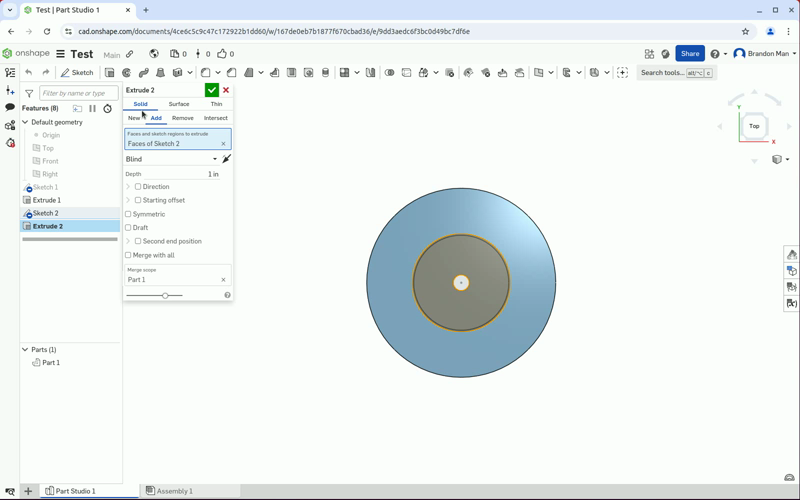
mouse_move(137, 120)
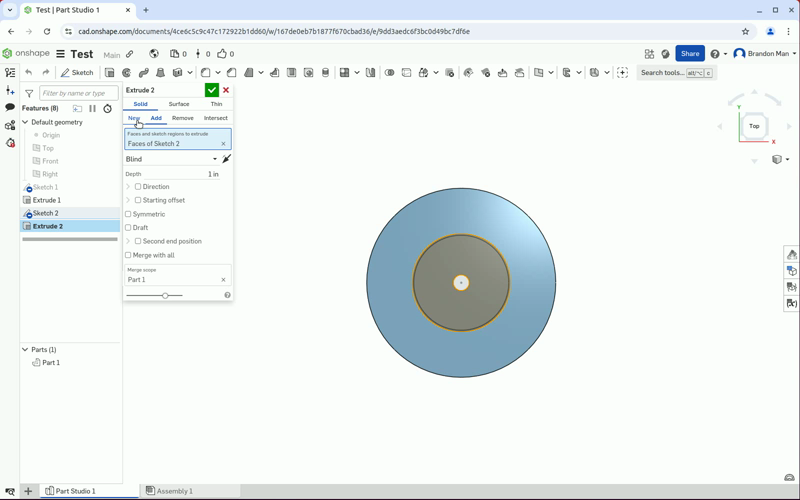
click(137, 120)
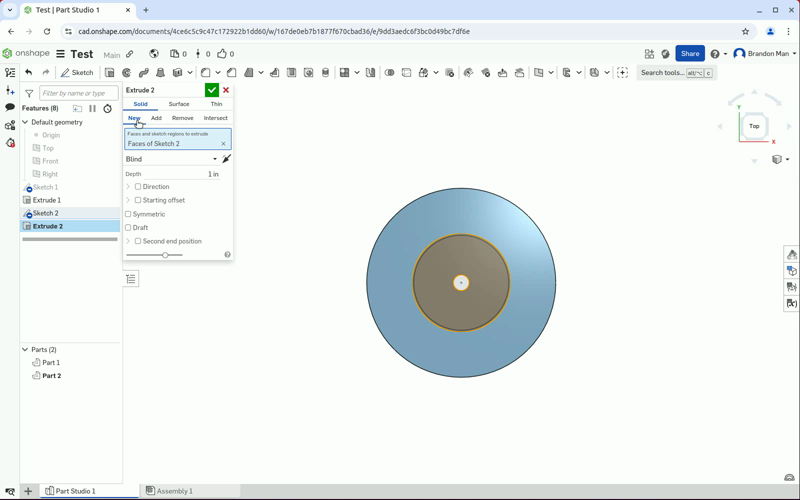
key(tab, 4)
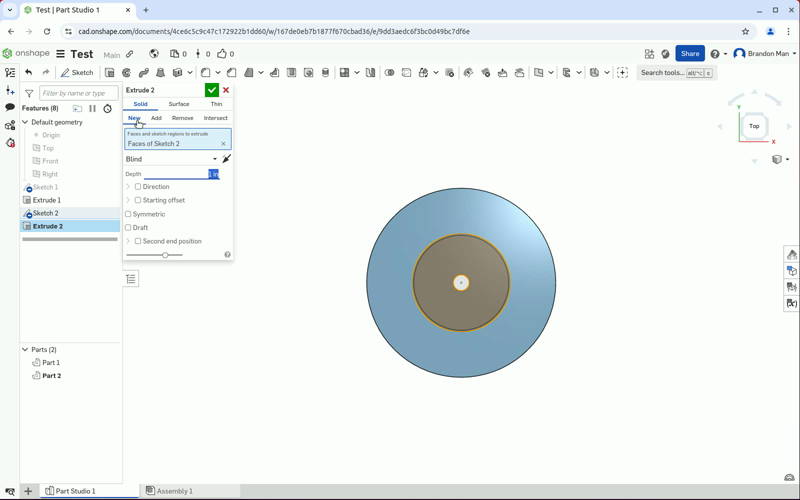
text(3.129)
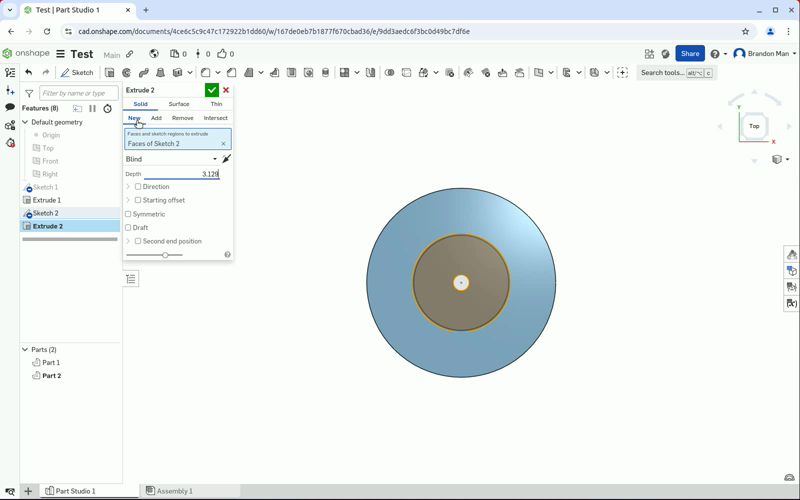
key(enter)
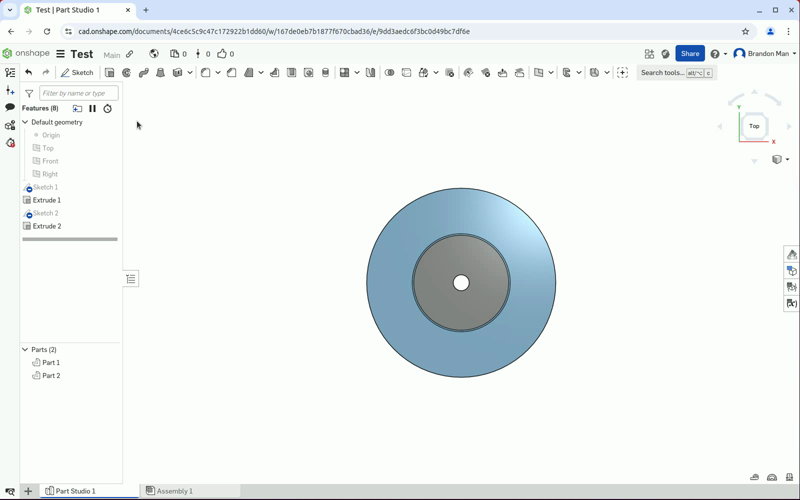
key(shift+h)
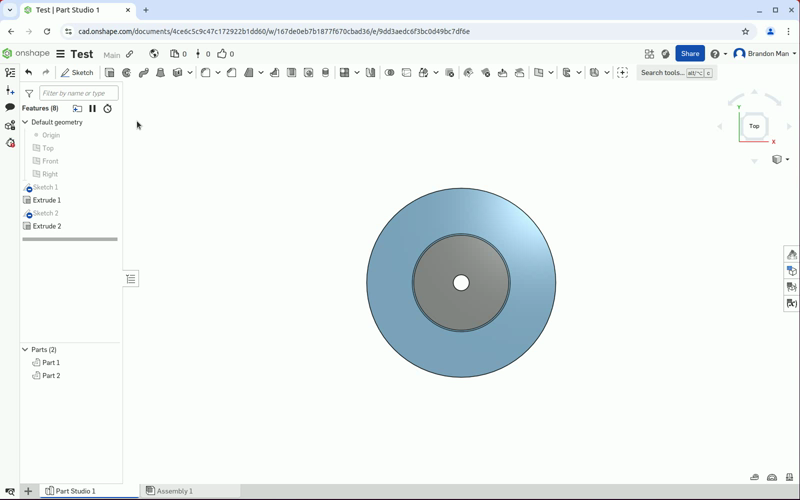
key(shift+h)
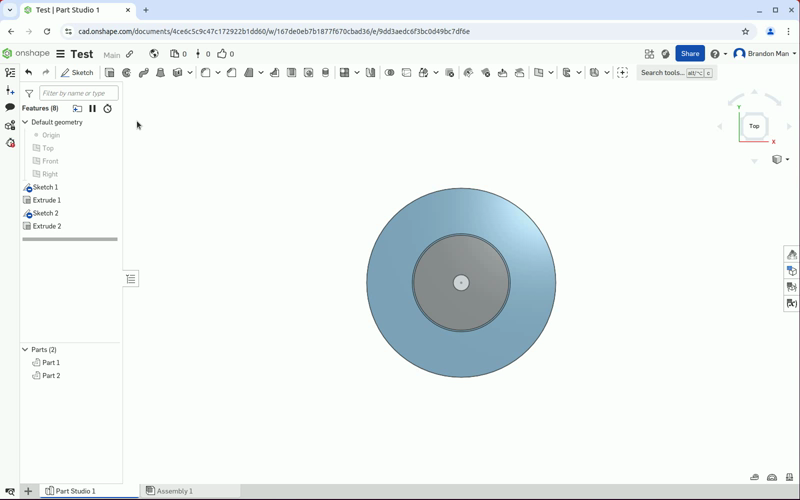
key(shift+7)
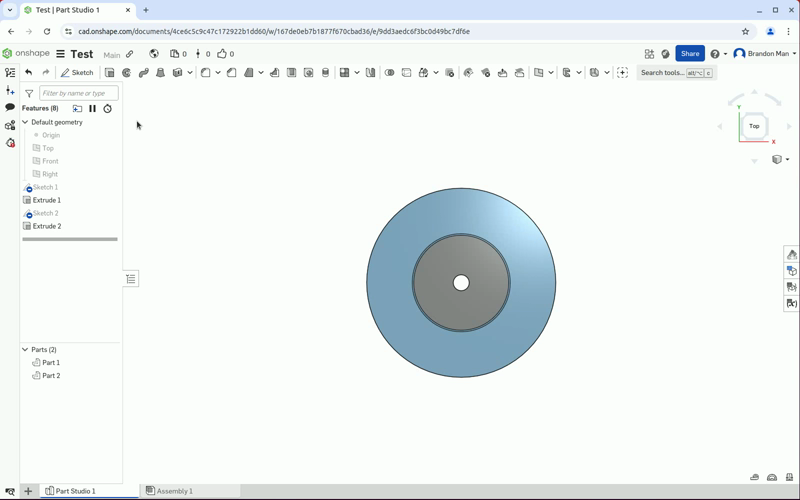
key(up, 3)
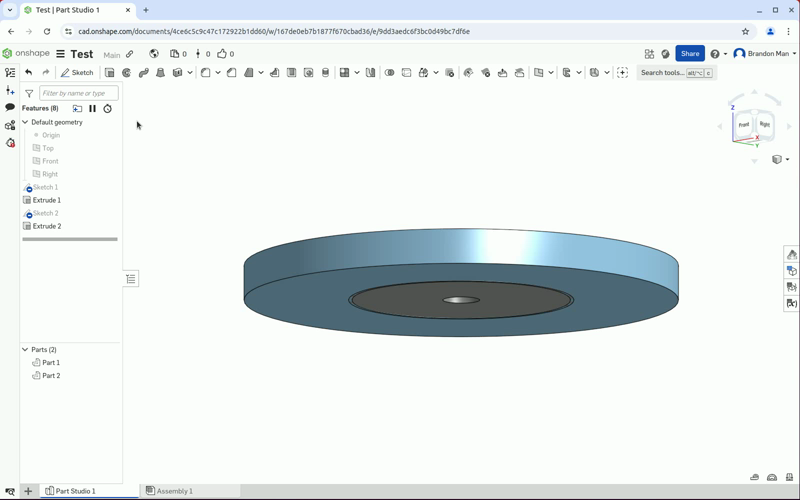
key(left, 3)
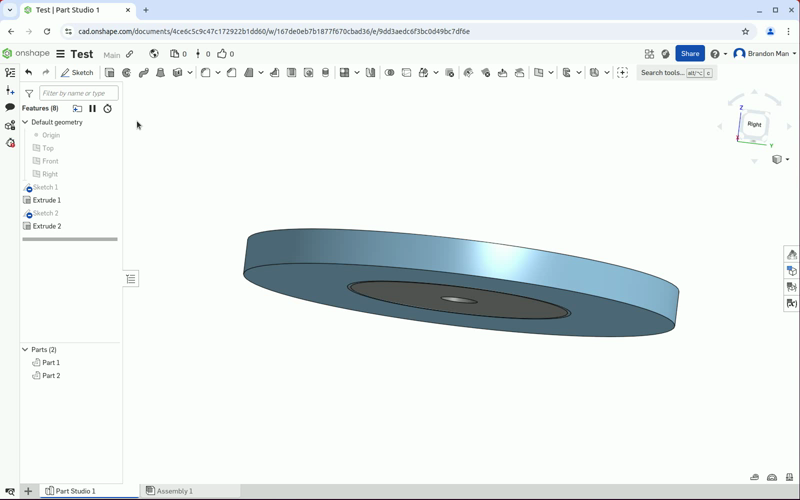
key(right, 3)
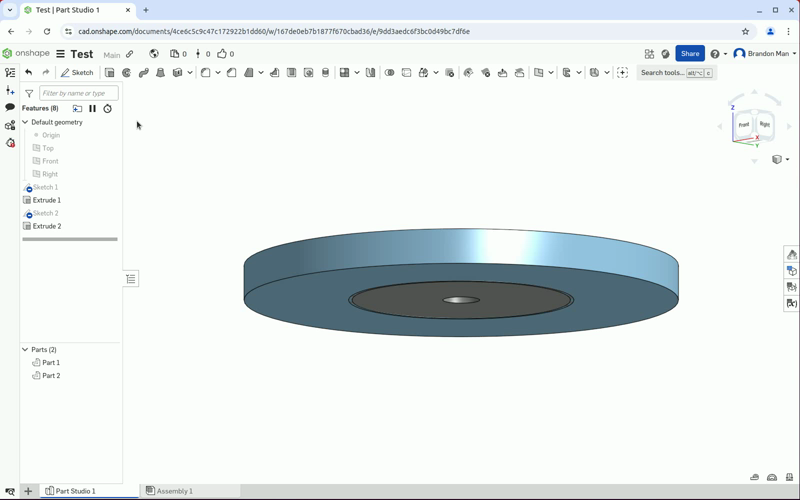
key(down, 3)
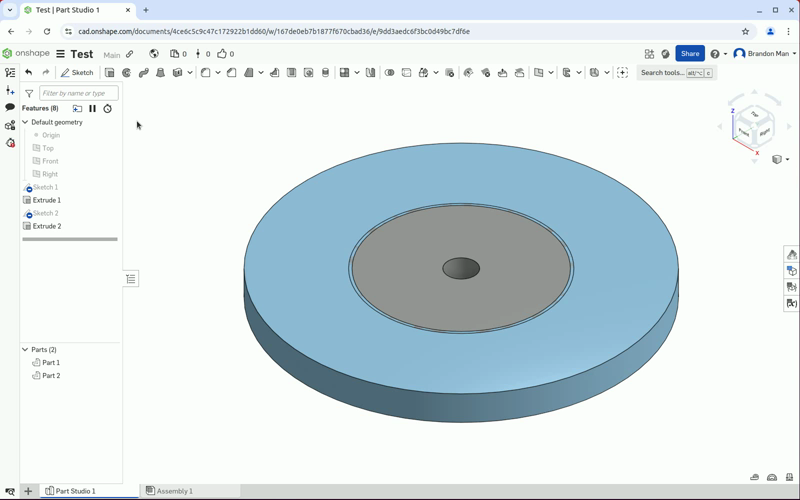
mouse_move(73, 189)
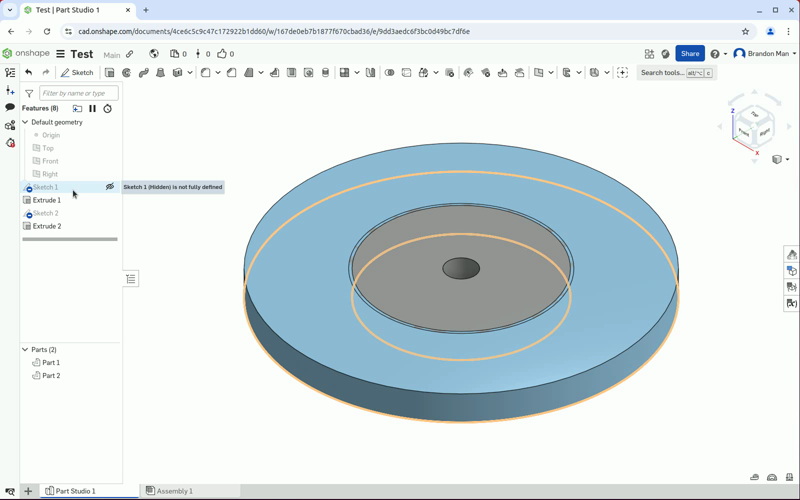
click(73, 189)